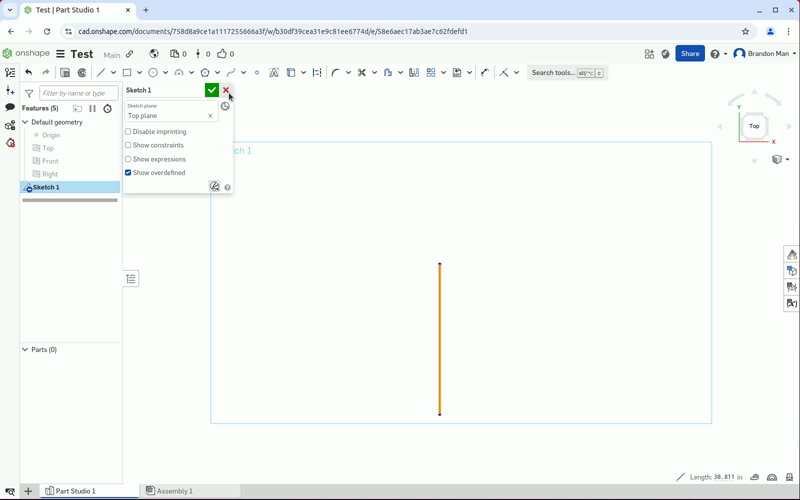
key(shift+h)
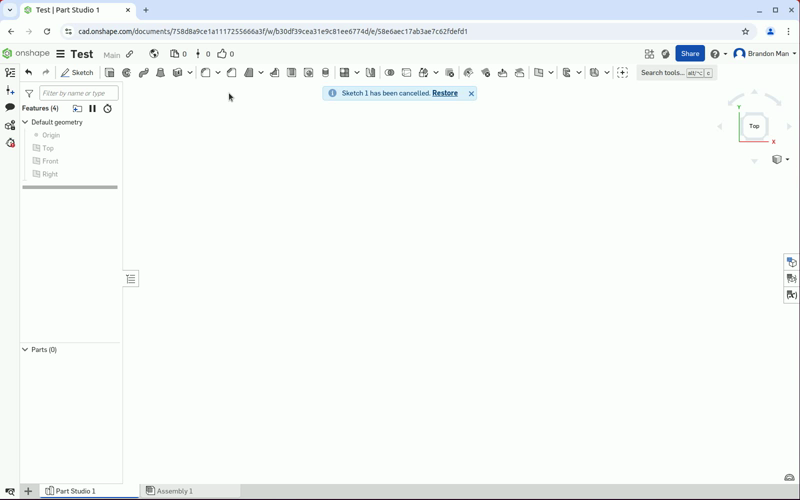
mouse_move(73, 352)
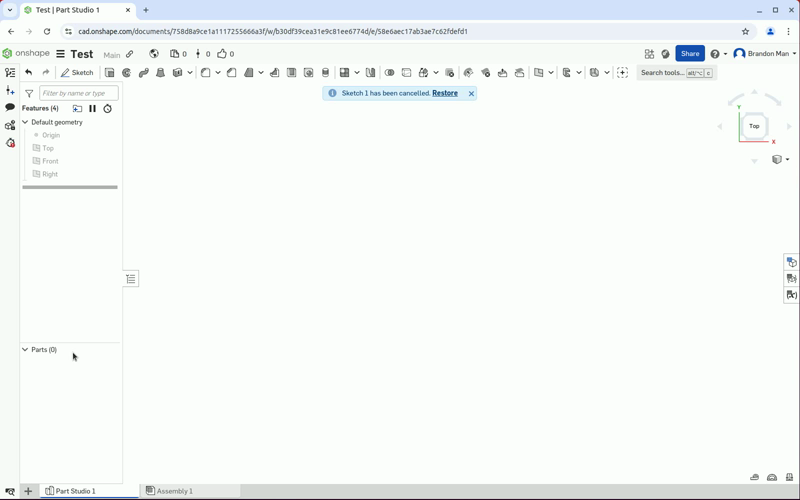
key(y)
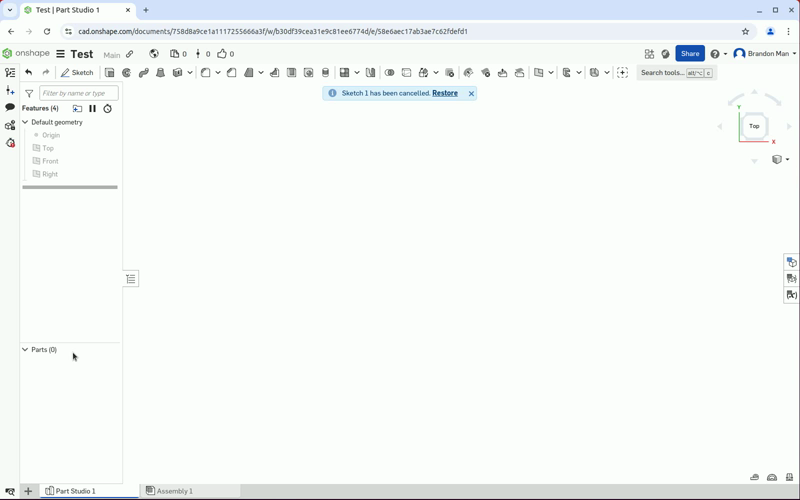
key(shift+p)
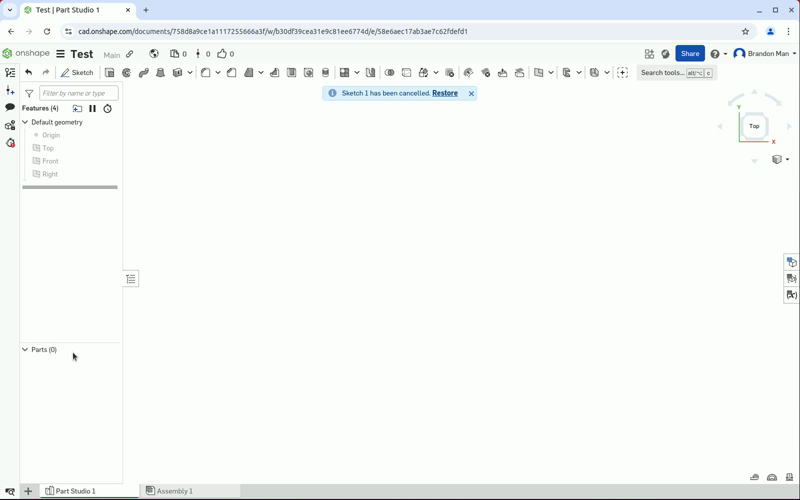
key(space)
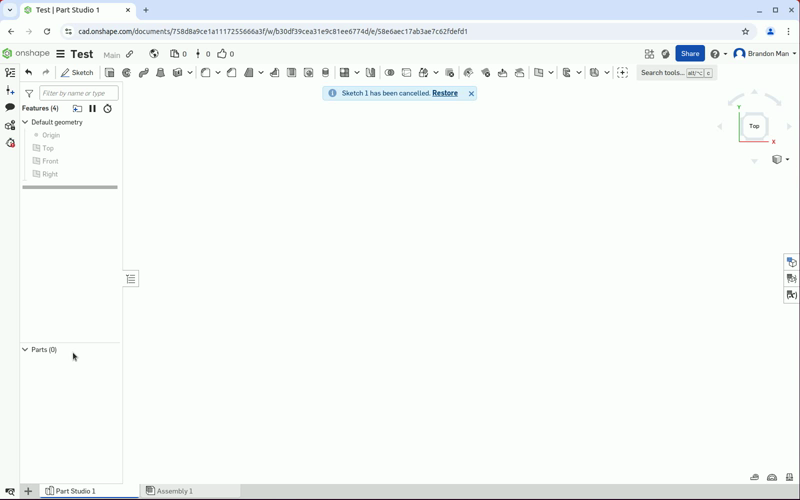
key_down(shift)
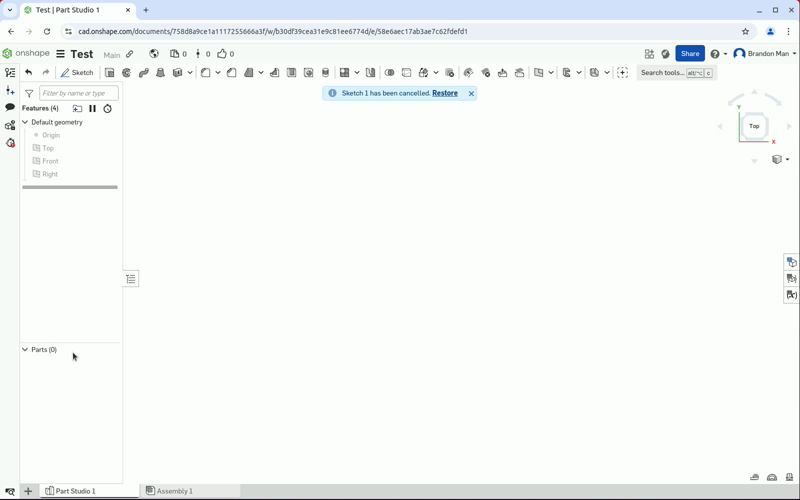
key(up)
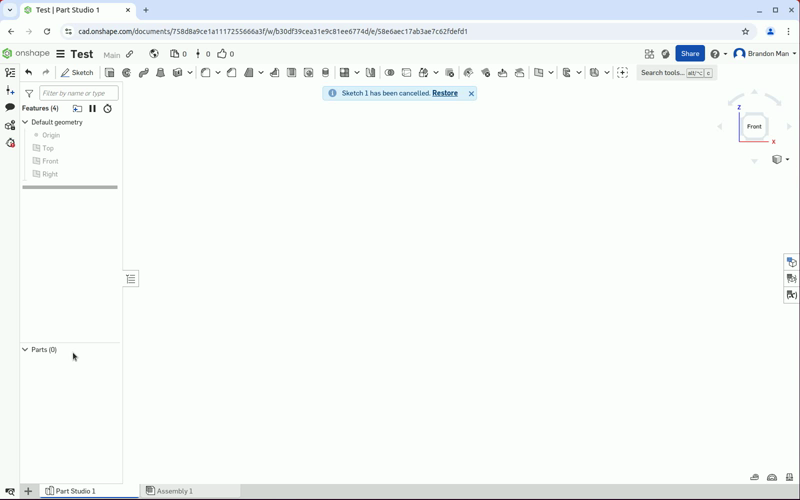
key_up(shift)
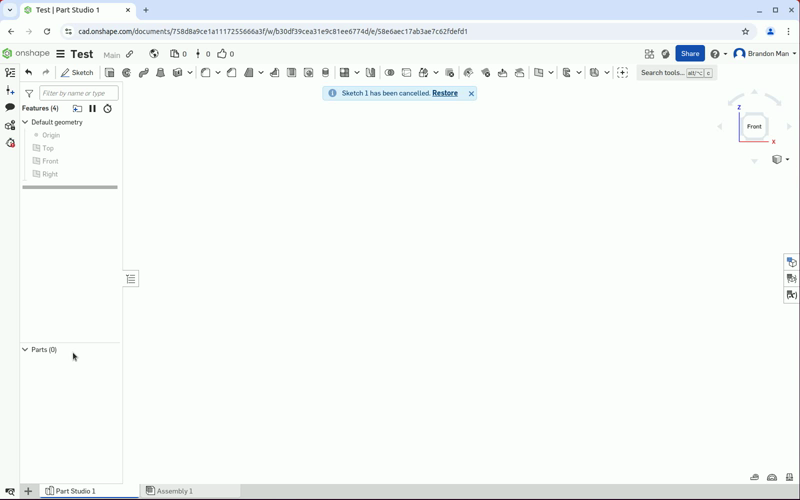
mouse_move(73, 352)
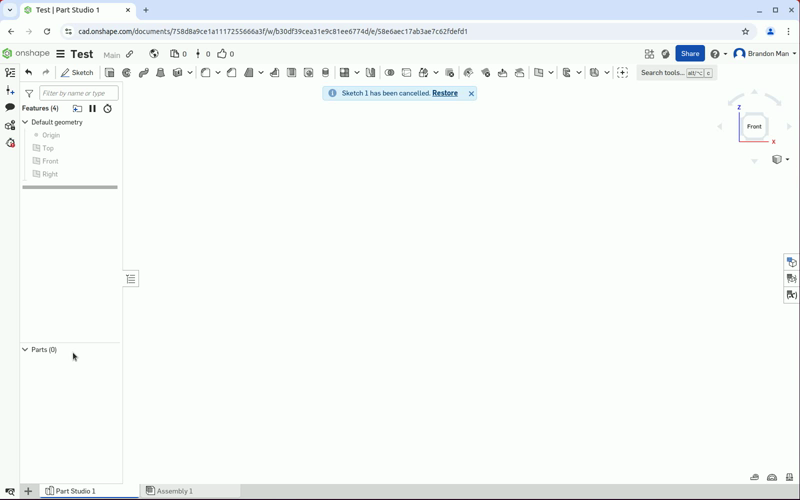
key(shift+y)
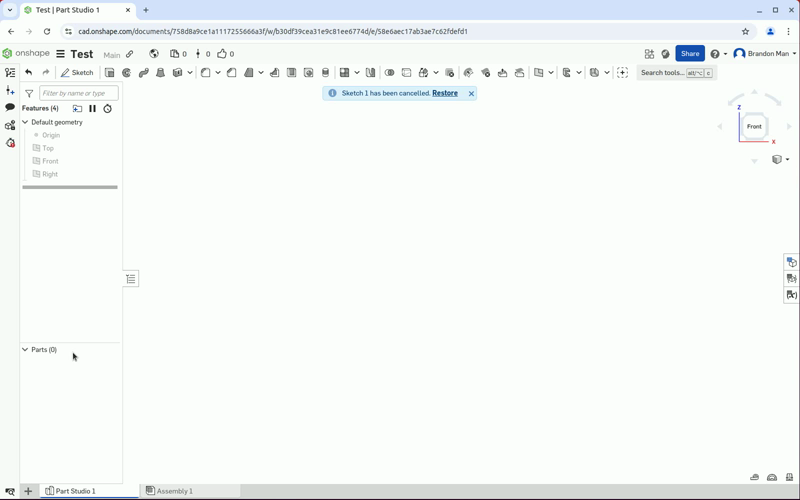
key(shift+s)
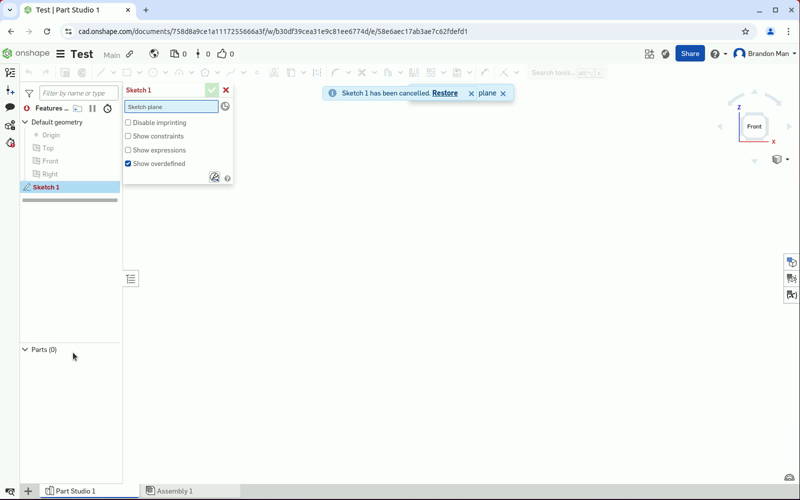
mouse_move(73, 163)
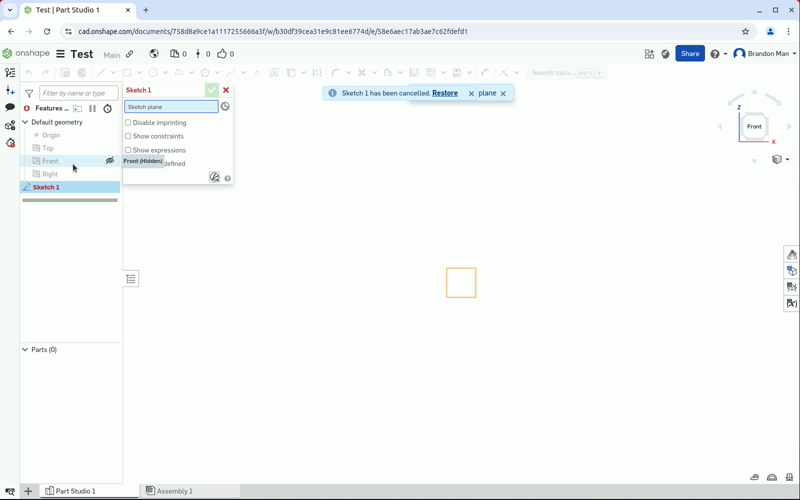
click(73, 163)
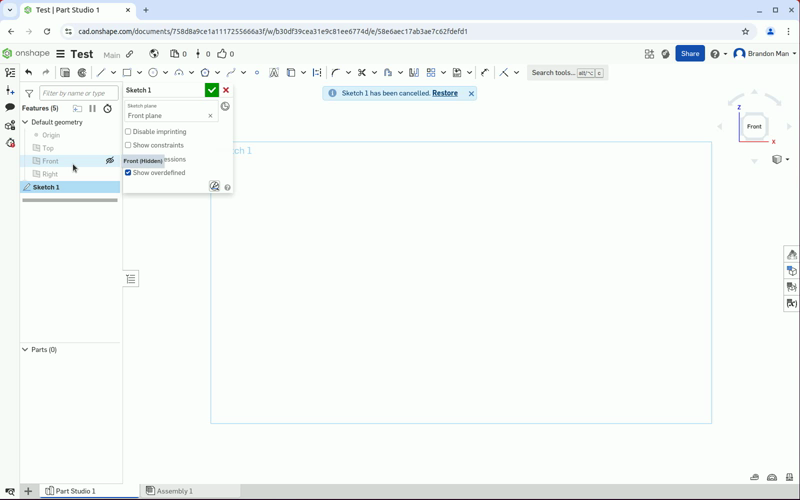
mouse_move(73, 352)
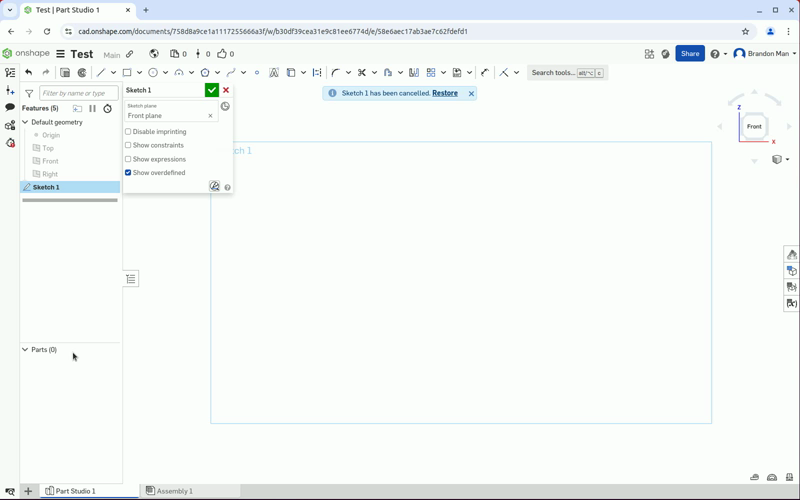
key(y)
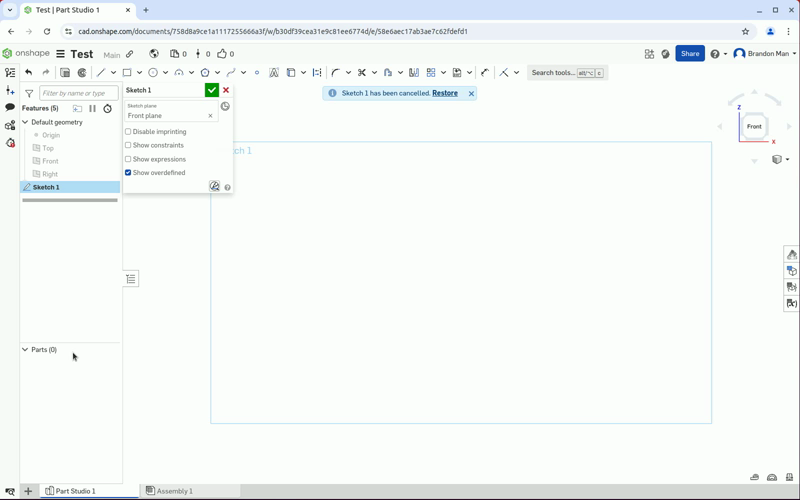
key(c)
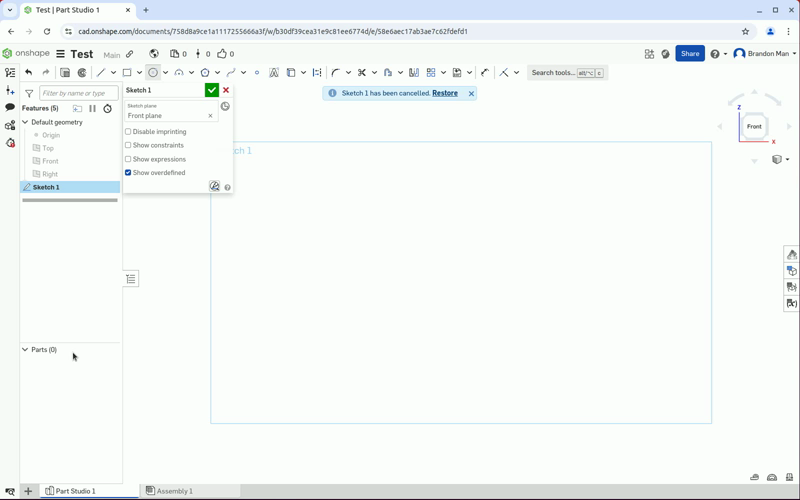
key_down(shift)
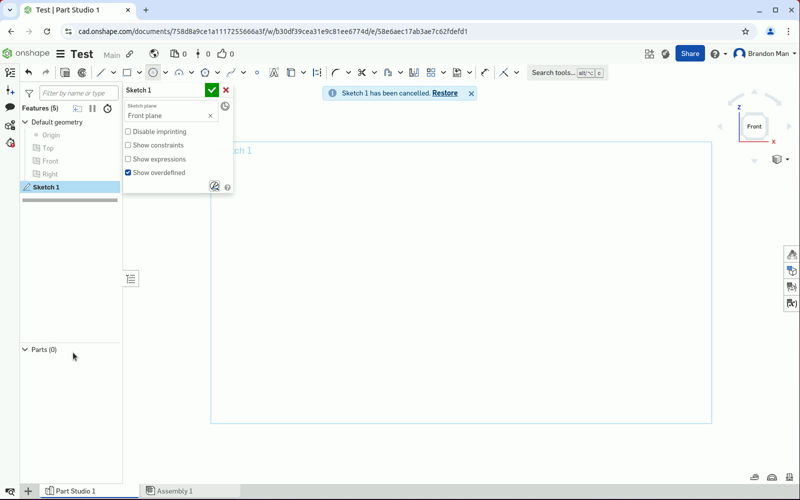
mouse_move(461, 282)
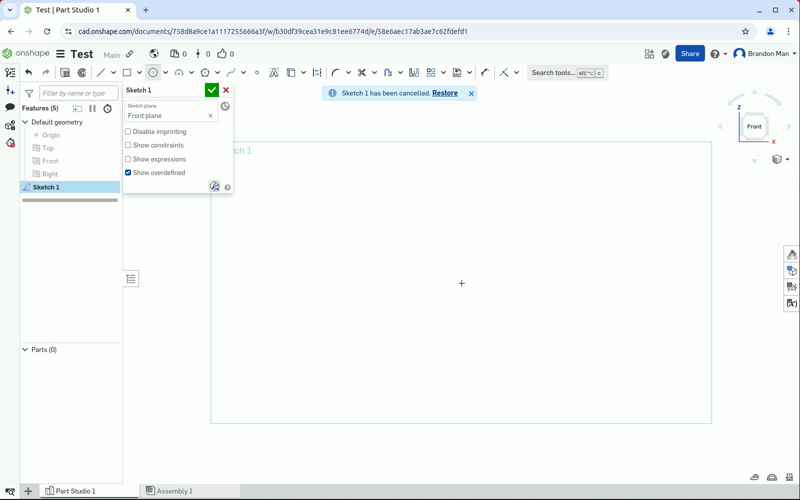
click(461, 282)
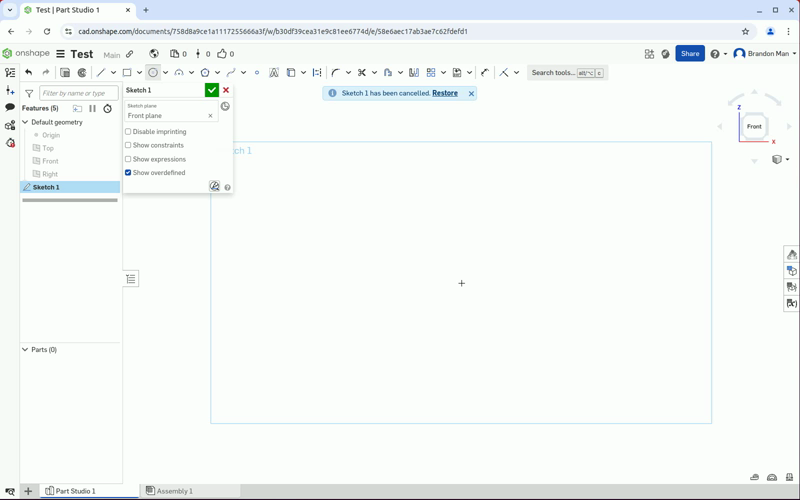
key_up(shift)
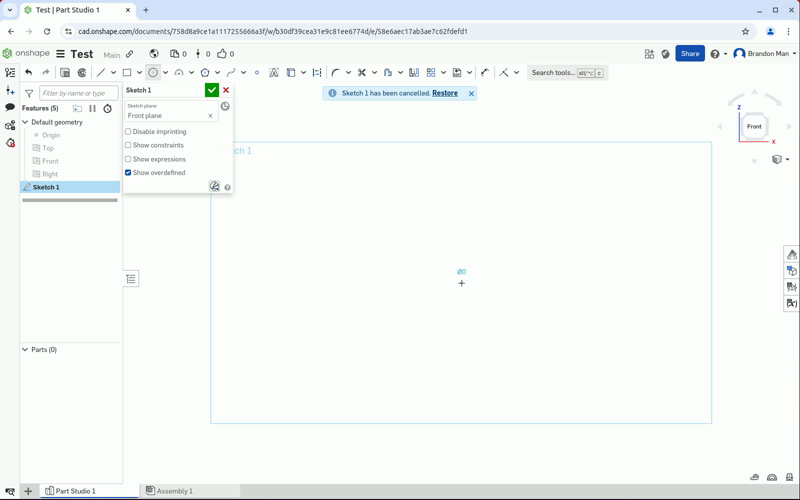
mouse_move(507, 282)
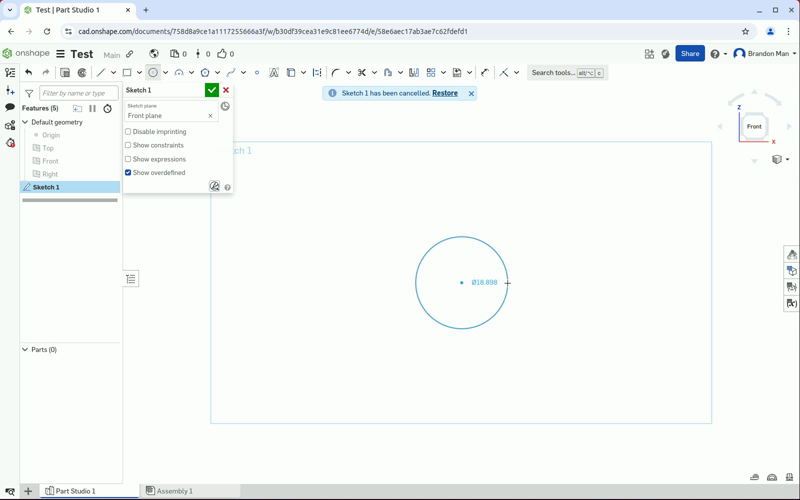
click(507, 282)
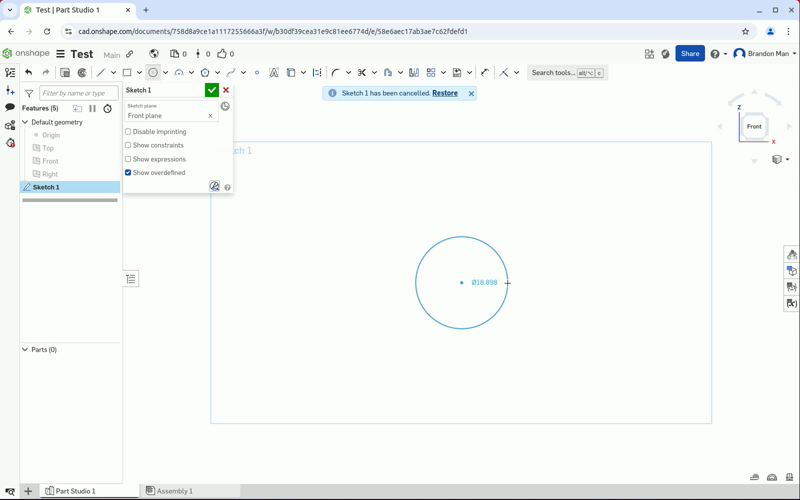
key(esc)
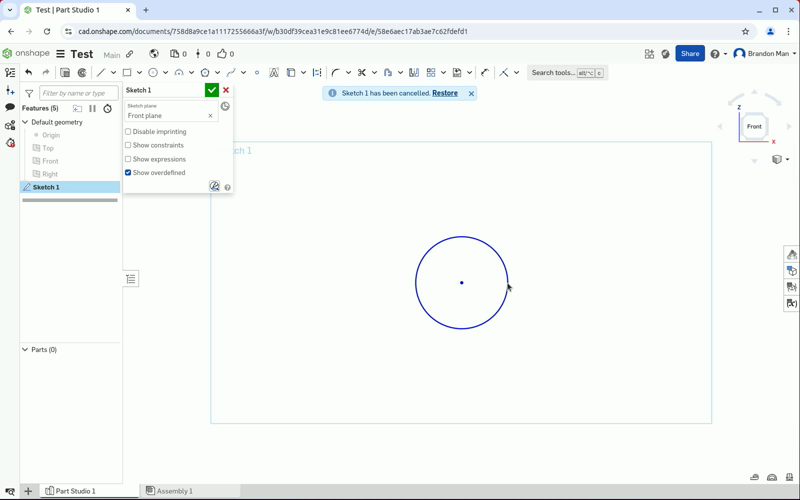
mouse_move(459, 297)
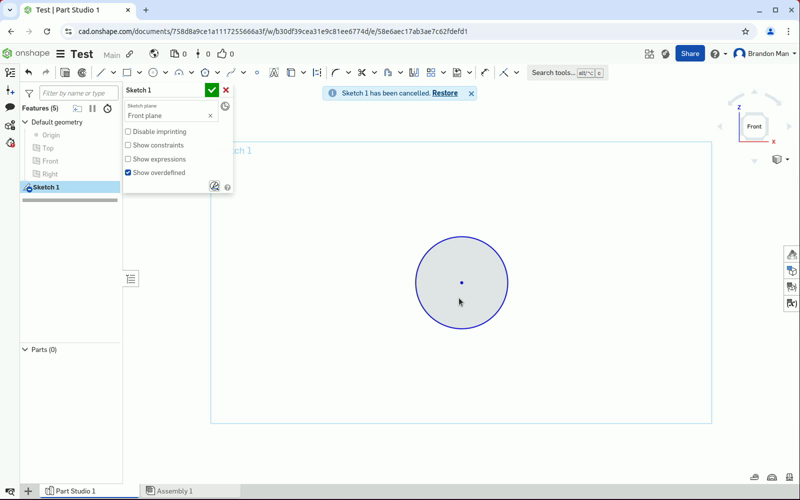
click(459, 297)
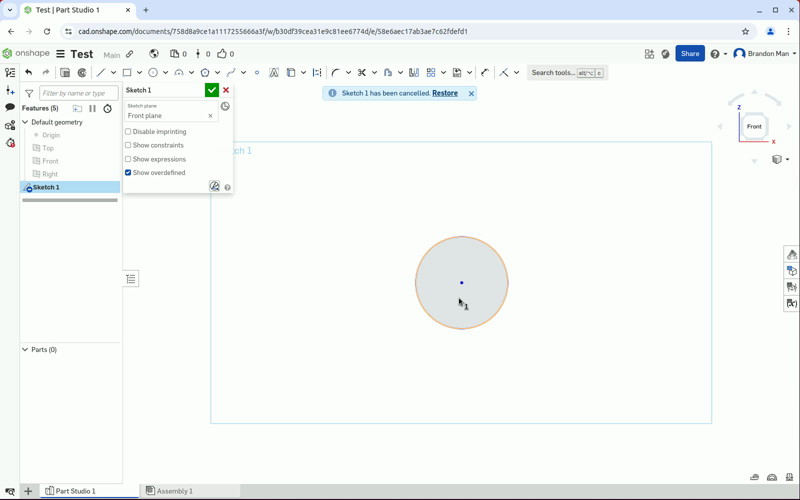
mouse_move(73, 352)
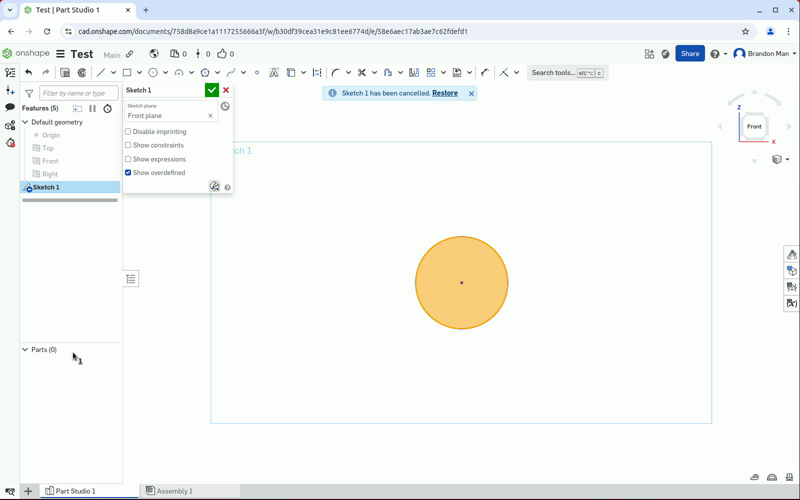
key(shift+y)
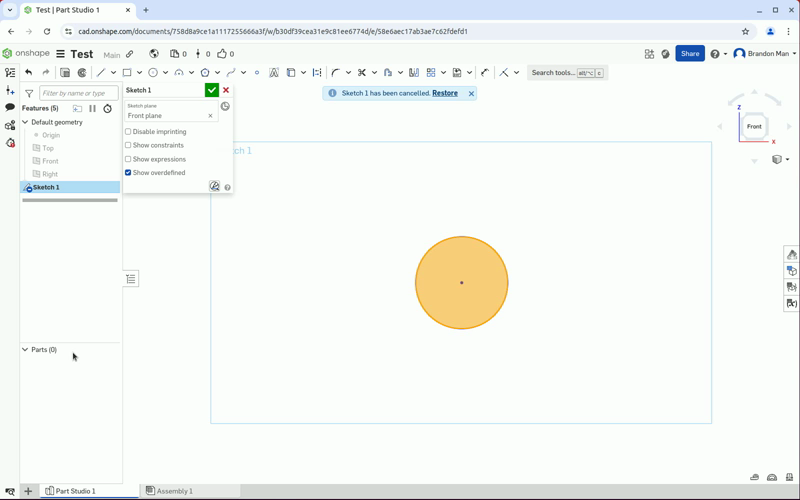
key(shift+e)
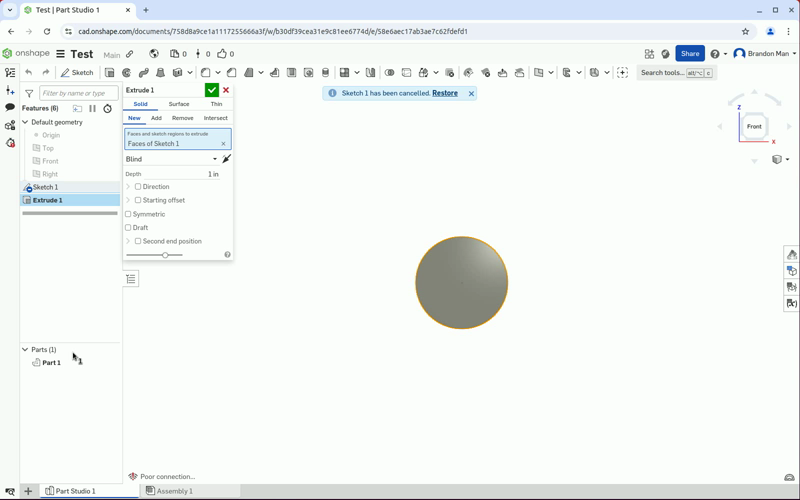
mouse_move(143, 106)
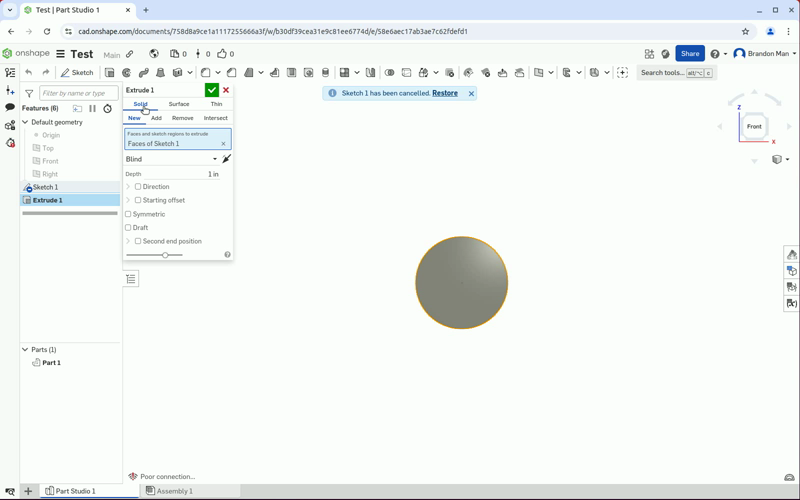
click(143, 106)
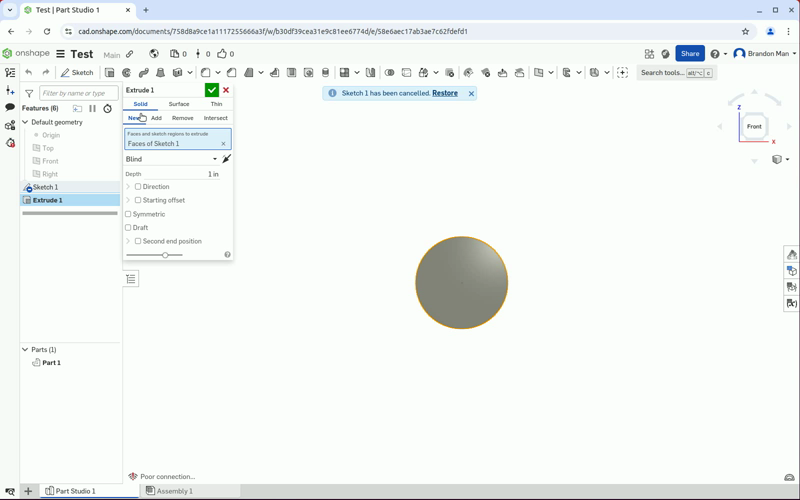
mouse_move(137, 120)
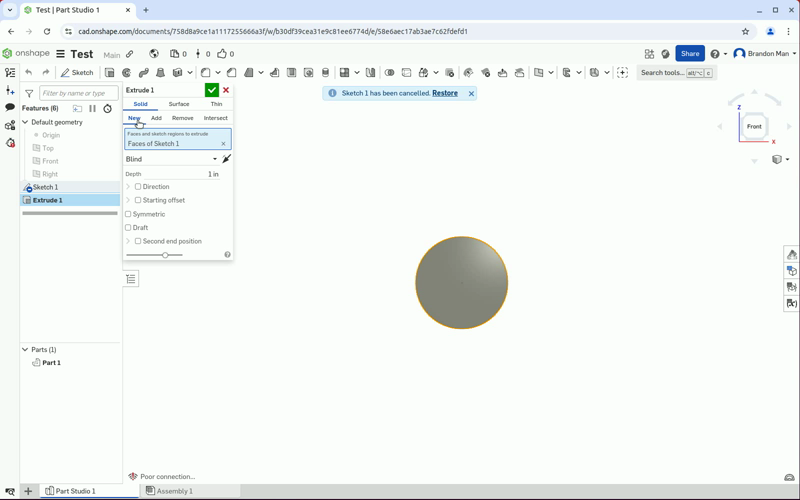
click(137, 120)
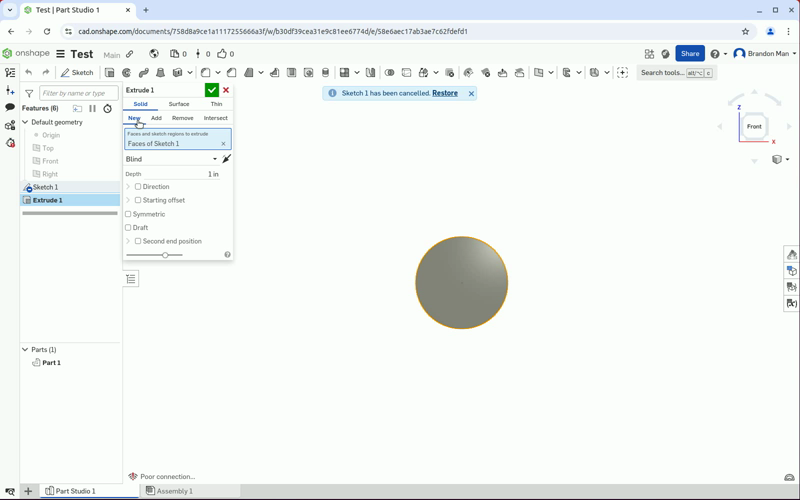
key(tab, 4)
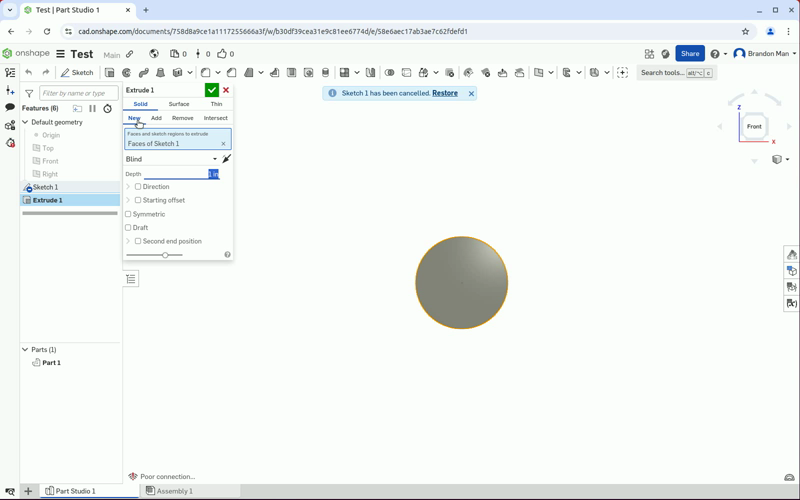
text(23.108)
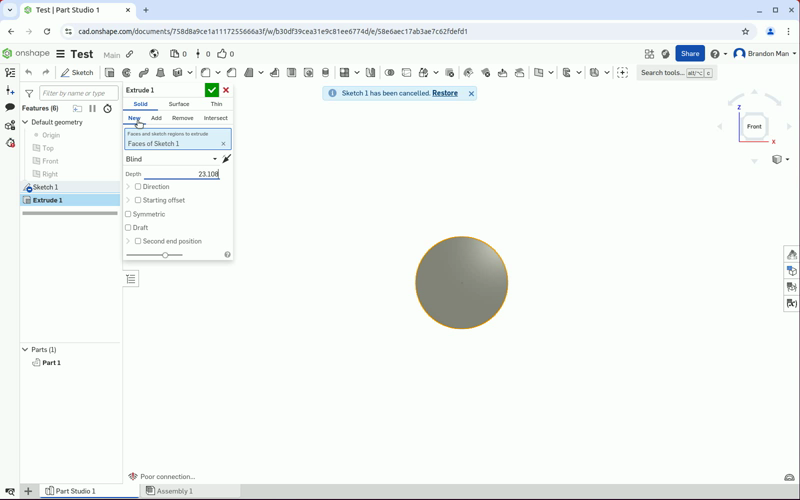
key(enter)
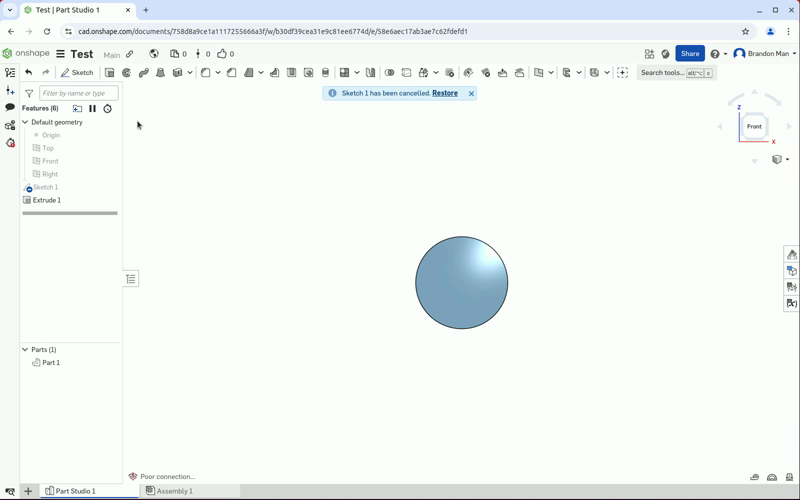
key(shift+h)
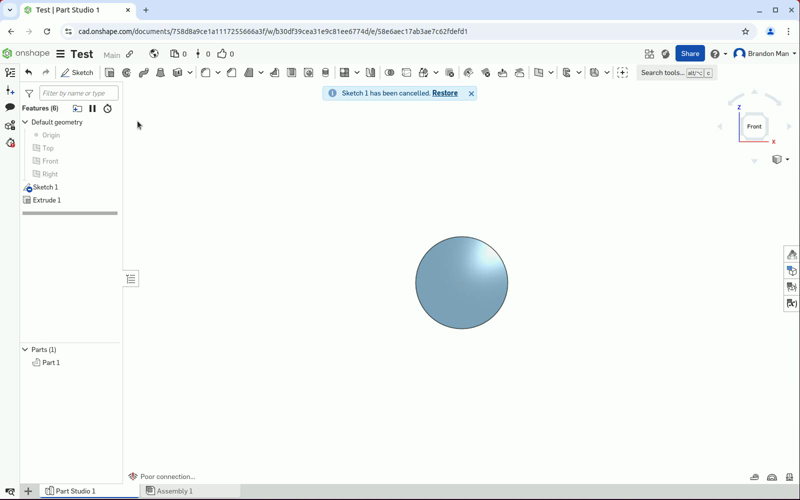
key(shift+h)
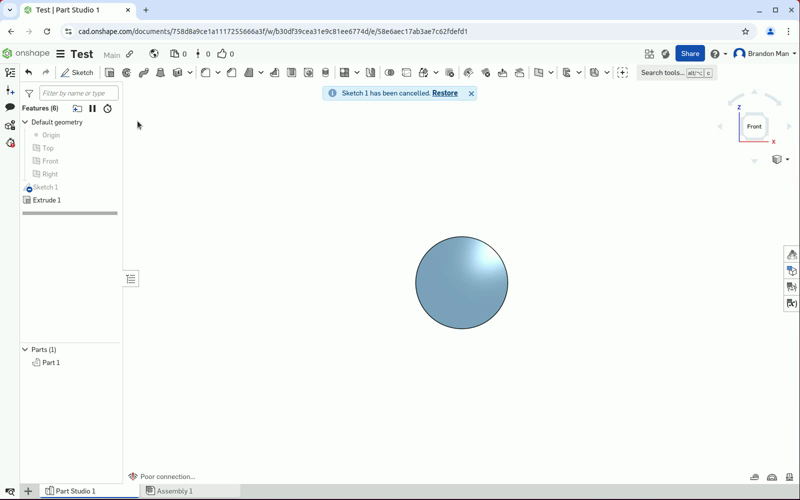
mouse_move(73, 189)
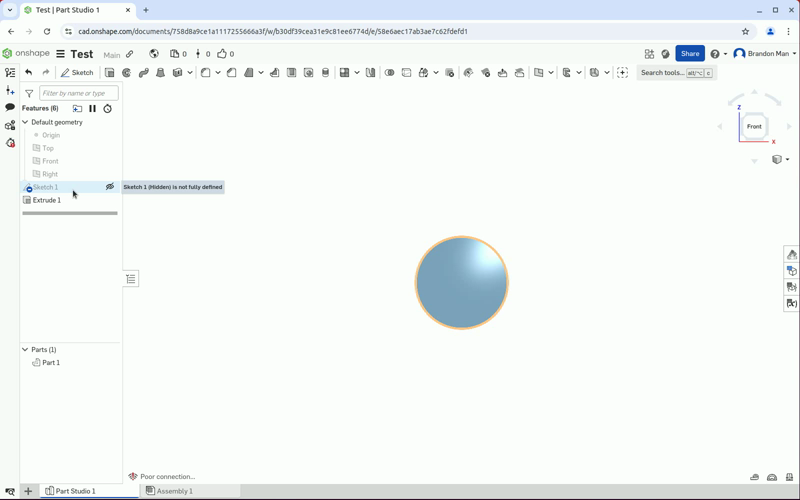
click(73, 189)
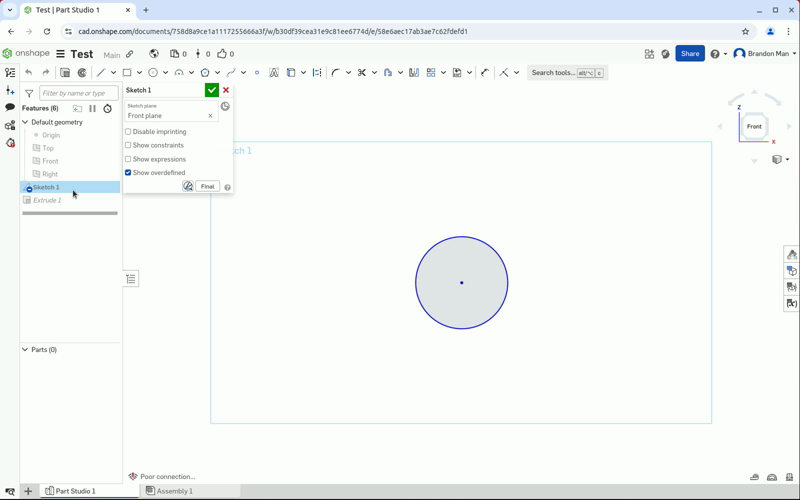
mouse_move(229, 92)
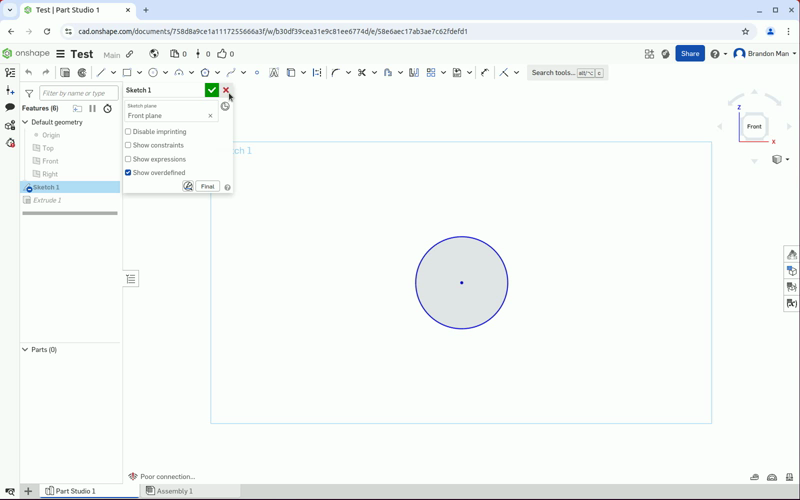
click(229, 92)
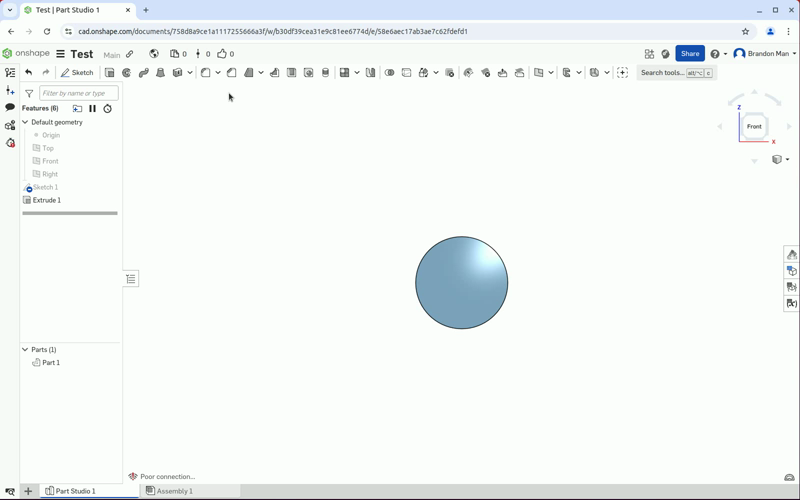
mouse_move(541, 75)
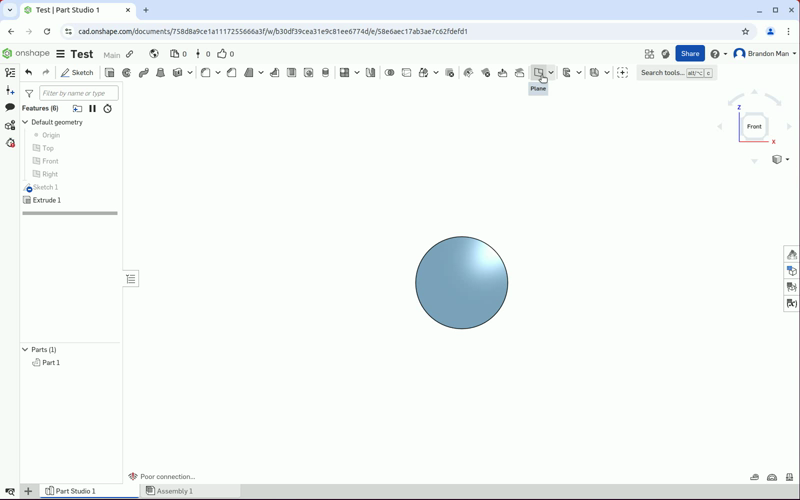
click(541, 75)
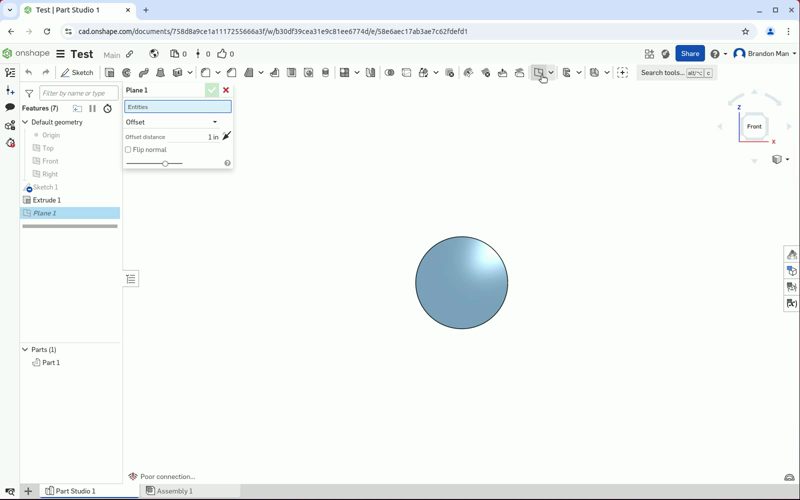
mouse_move(73, 163)
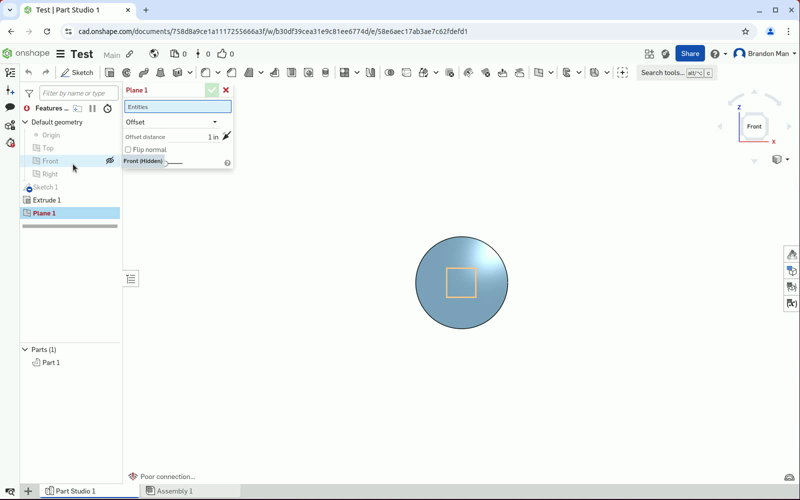
click(73, 163)
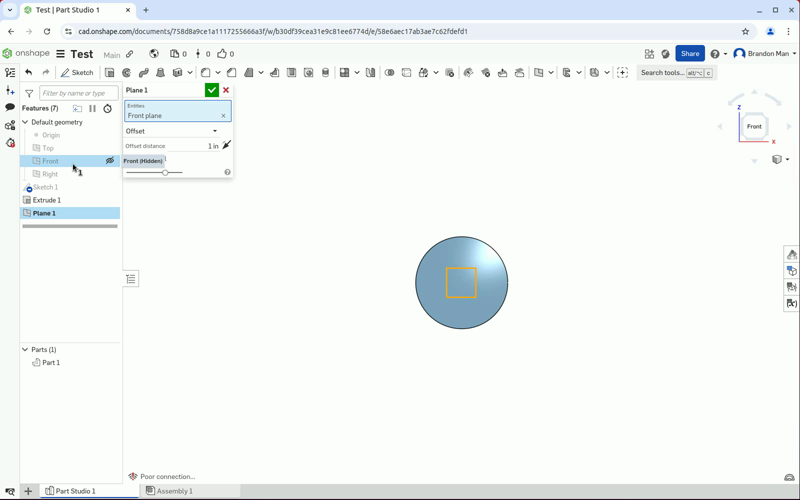
key(tab, 2)
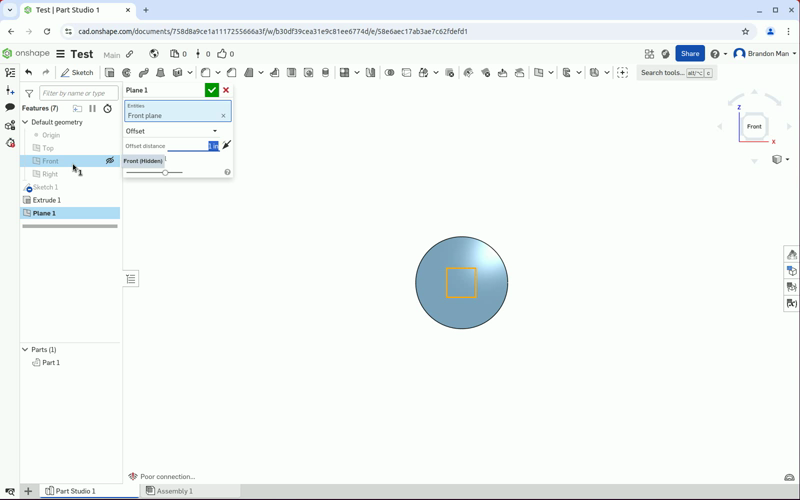
text(23.108)
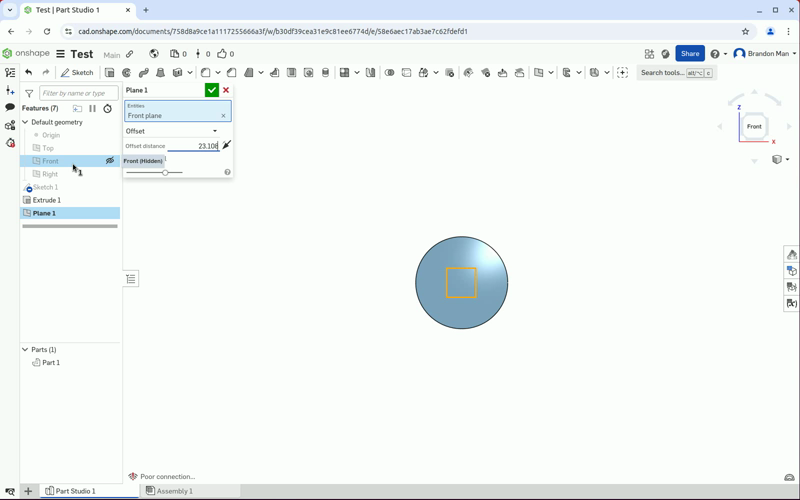
key(enter, 2)
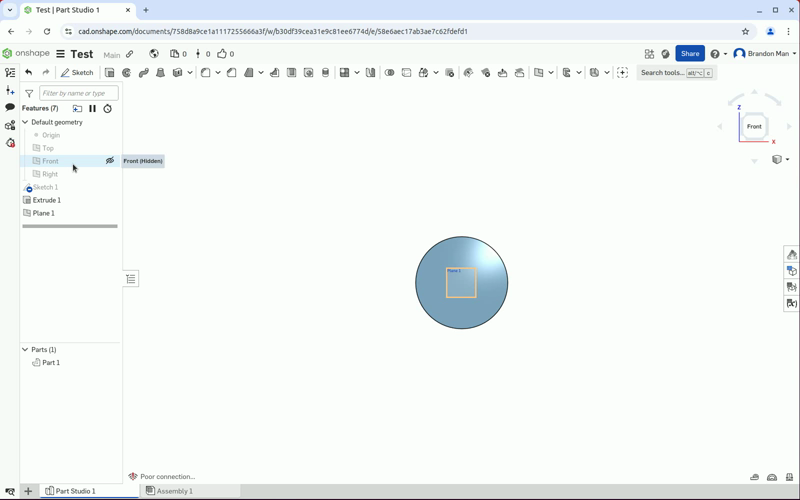
key(shift+s)
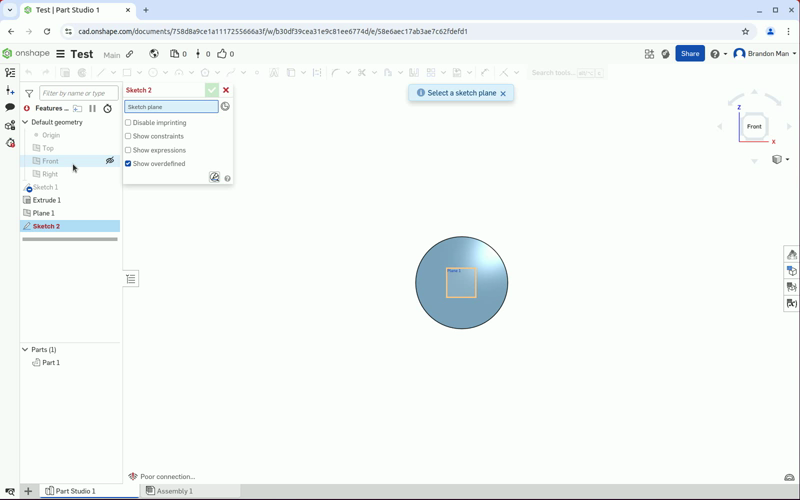
mouse_move(73, 215)
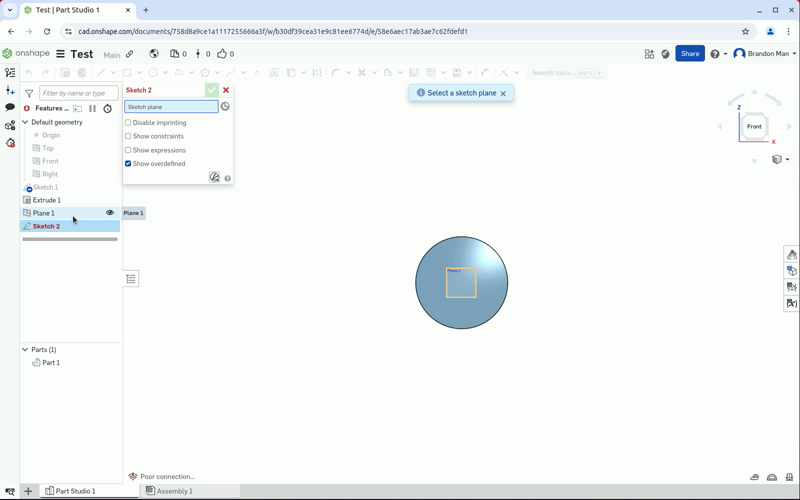
click(73, 215)
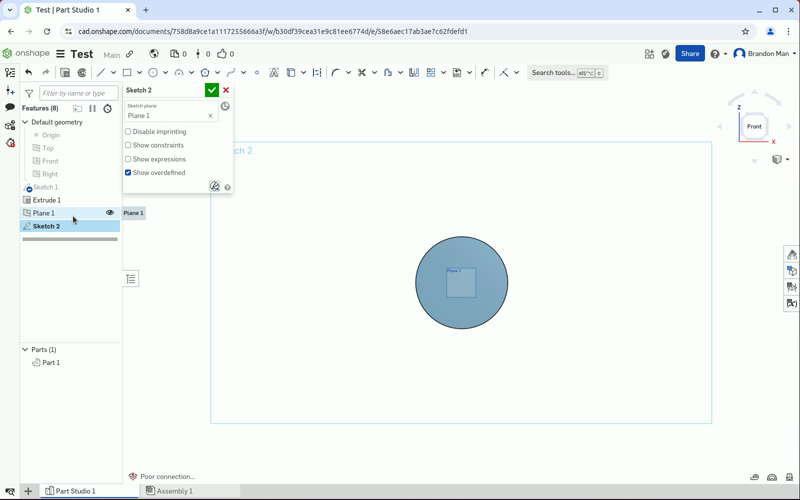
mouse_move(73, 352)
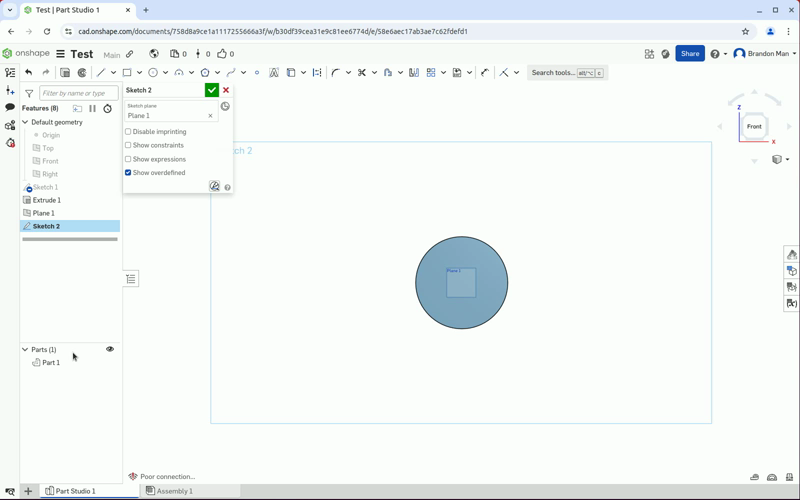
key(y)
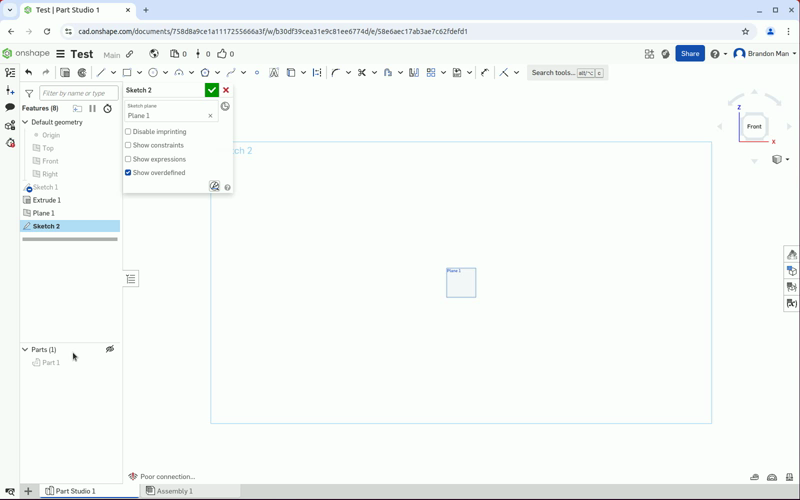
key(c)
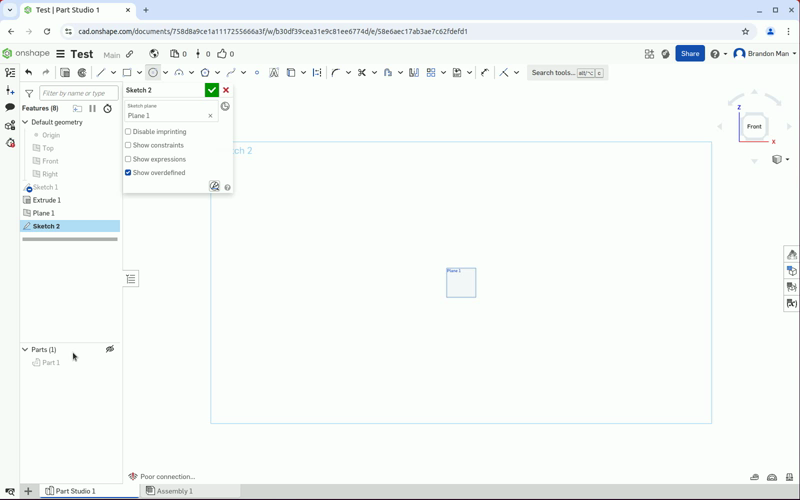
key_down(shift)
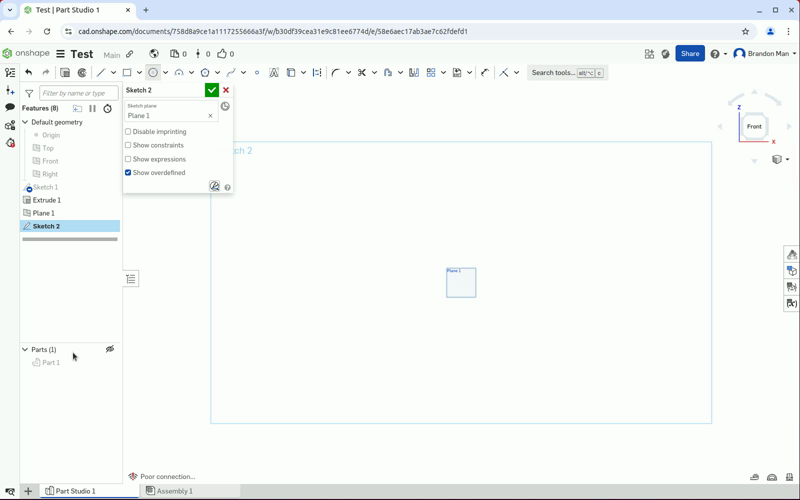
mouse_move(461, 282)
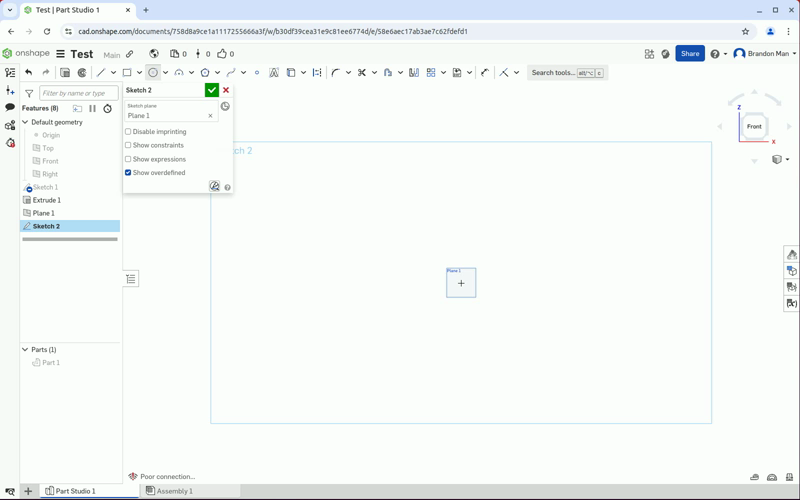
click(461, 282)
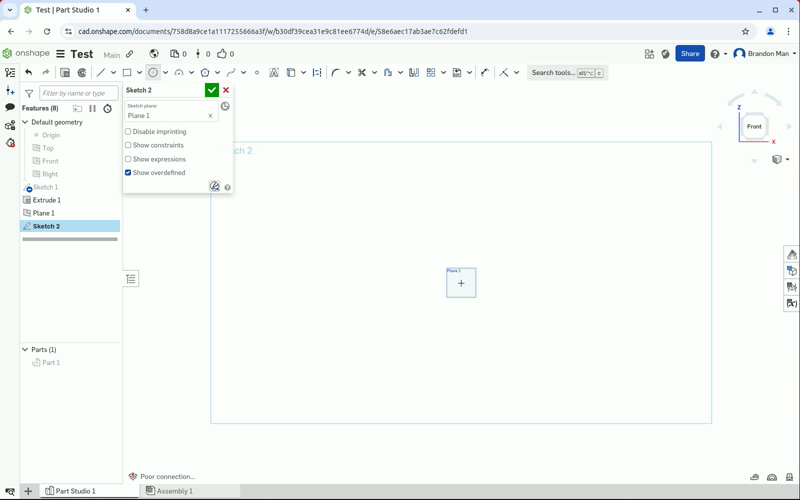
key_up(shift)
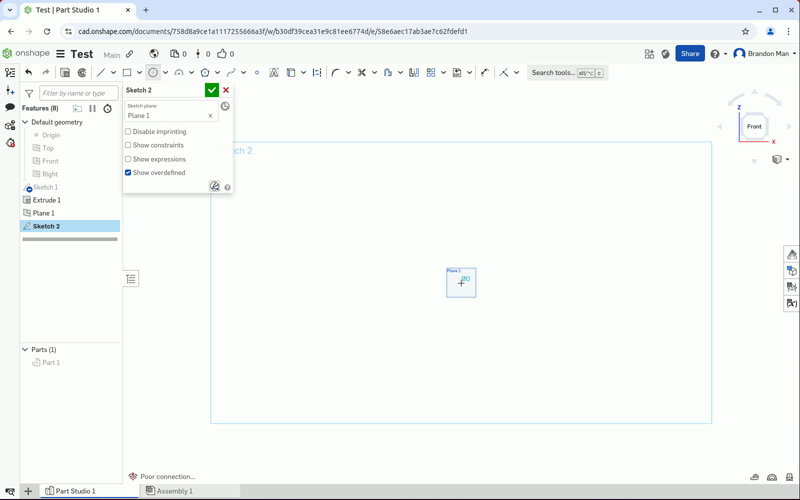
mouse_move(504, 282)
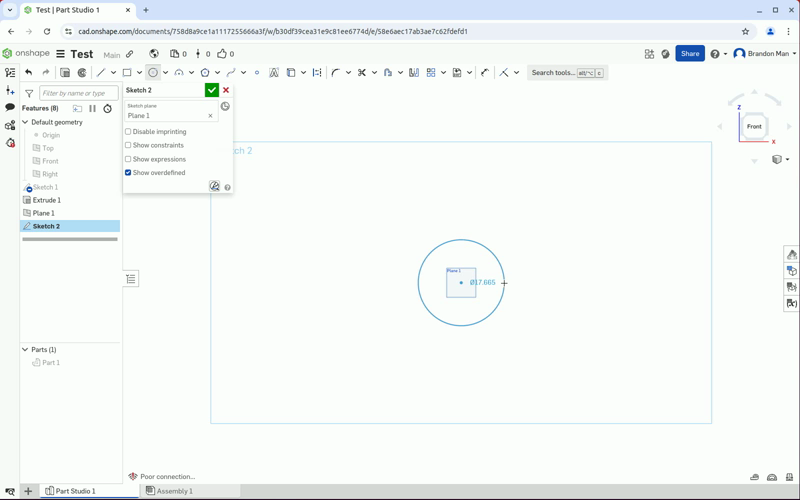
click(504, 282)
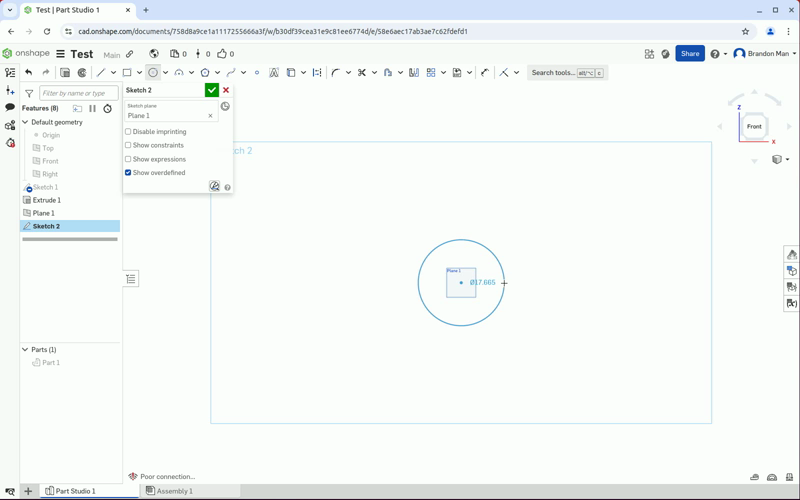
key(esc)
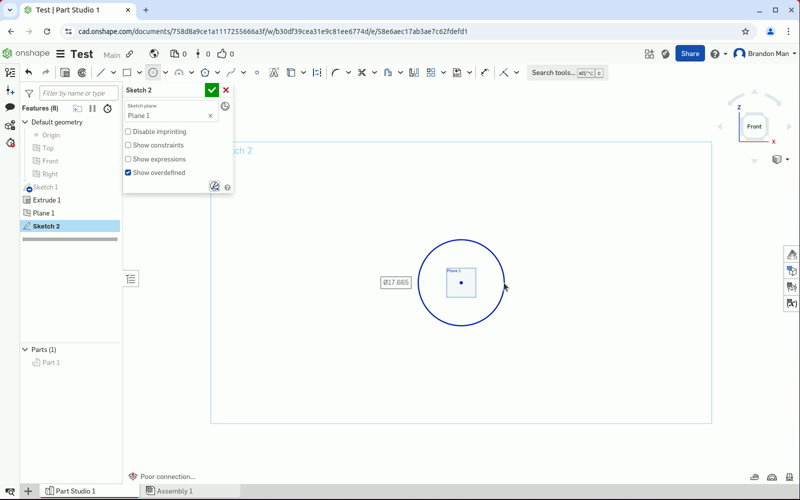
mouse_move(492, 303)
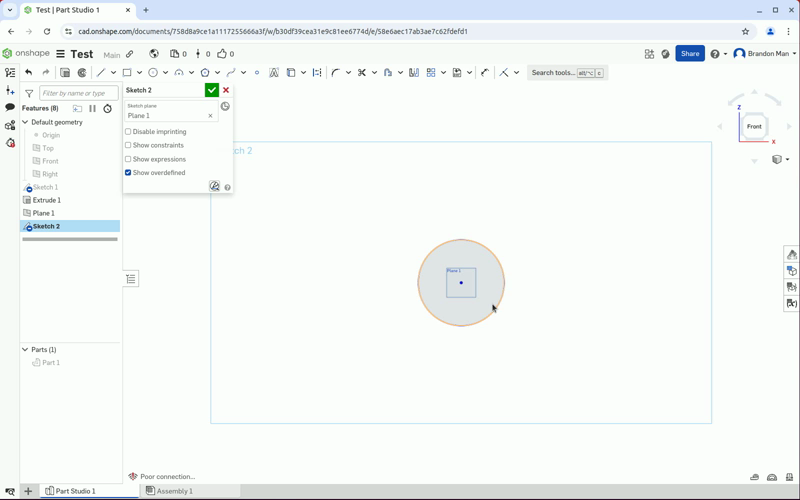
click(492, 303)
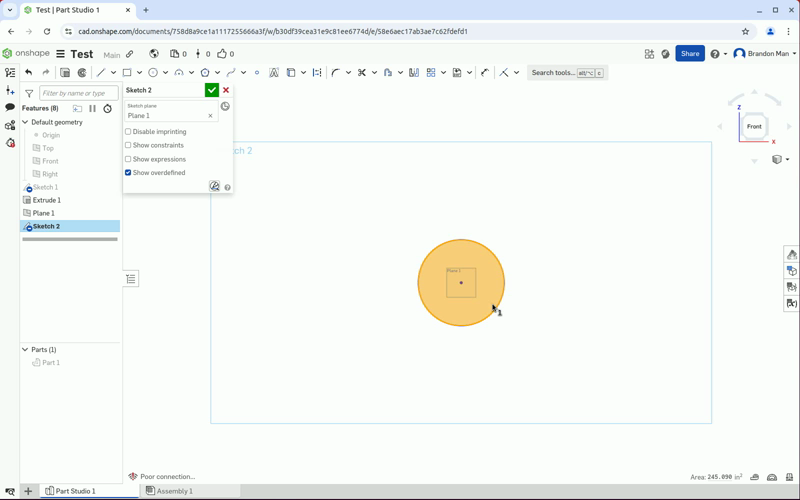
mouse_move(73, 352)
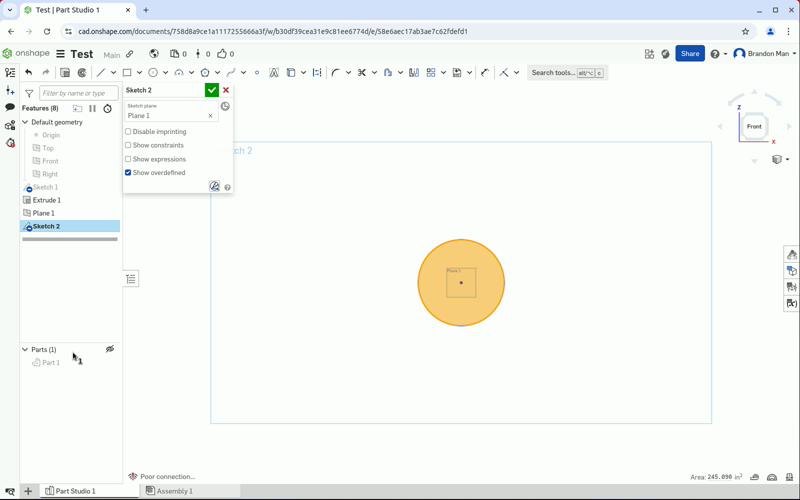
key(shift+y)
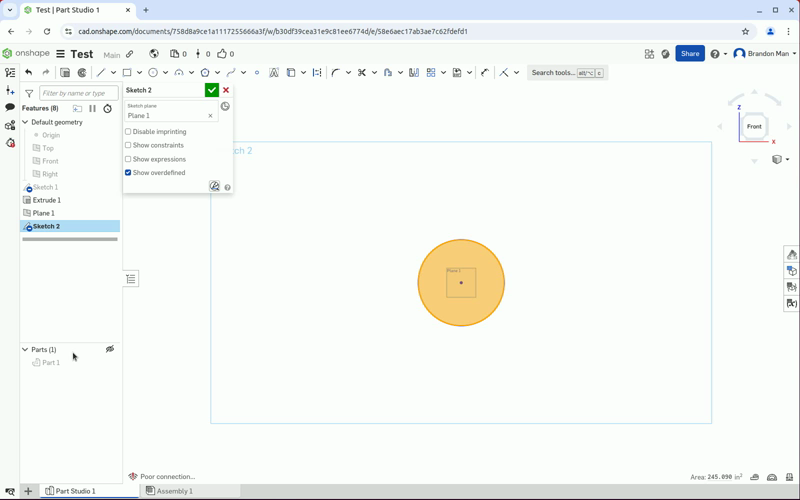
key(shift+e)
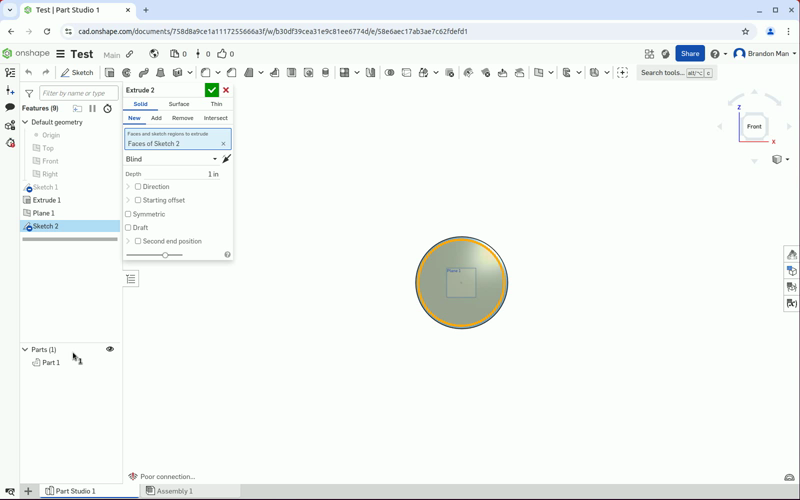
mouse_move(143, 106)
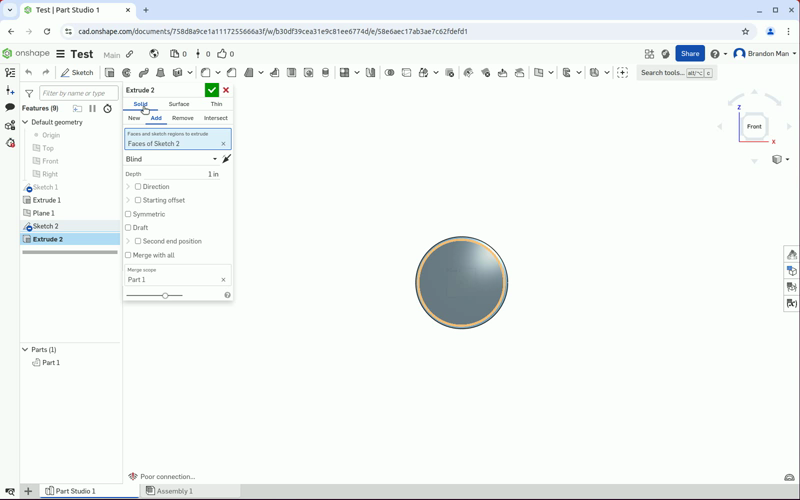
click(143, 106)
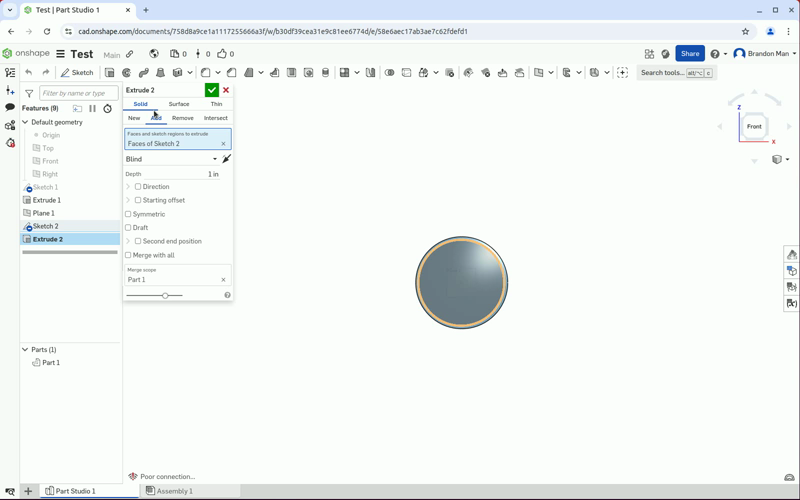
mouse_move(186, 120)
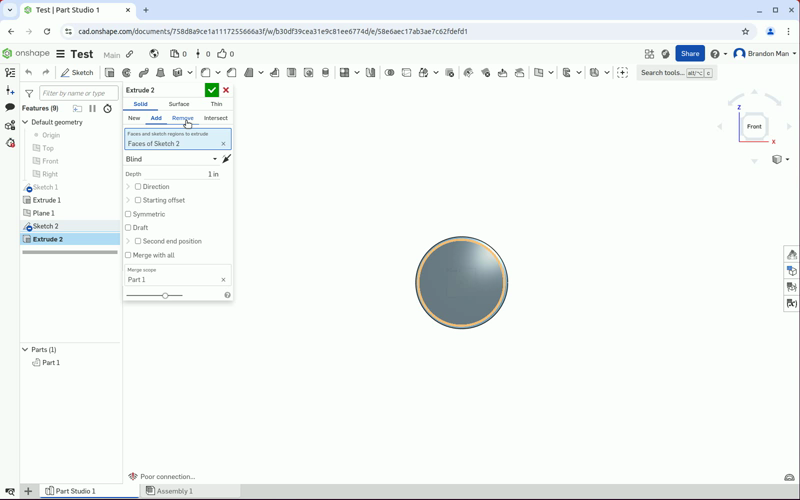
click(186, 120)
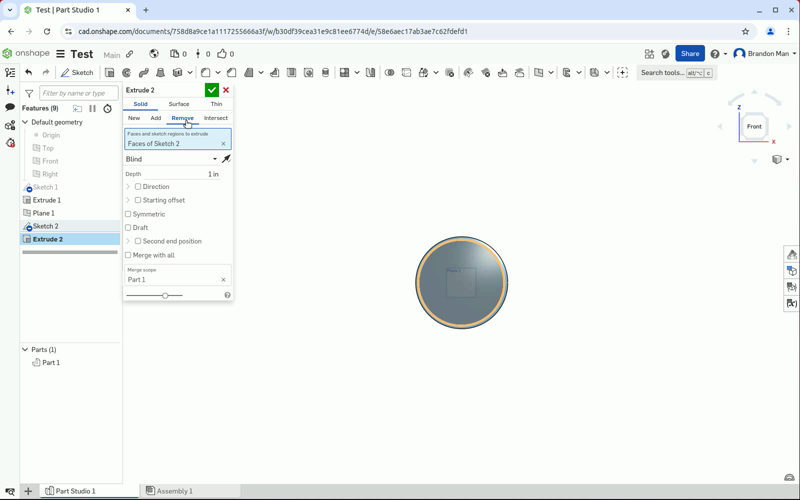
key(tab, 4)
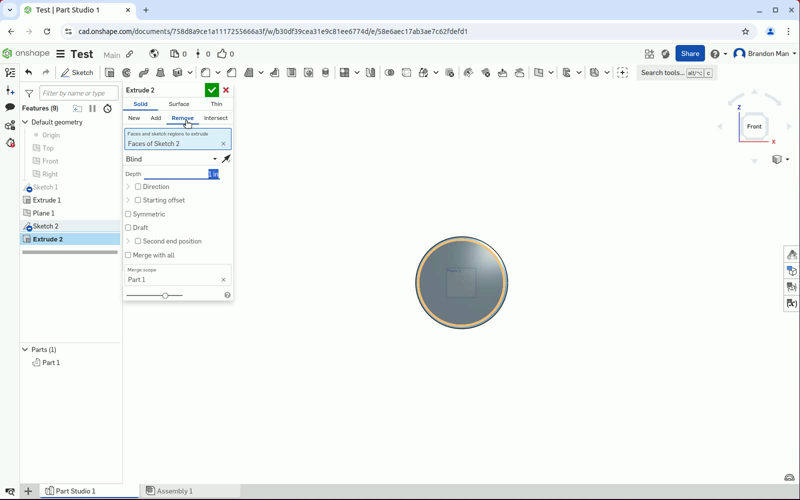
text(21.905)
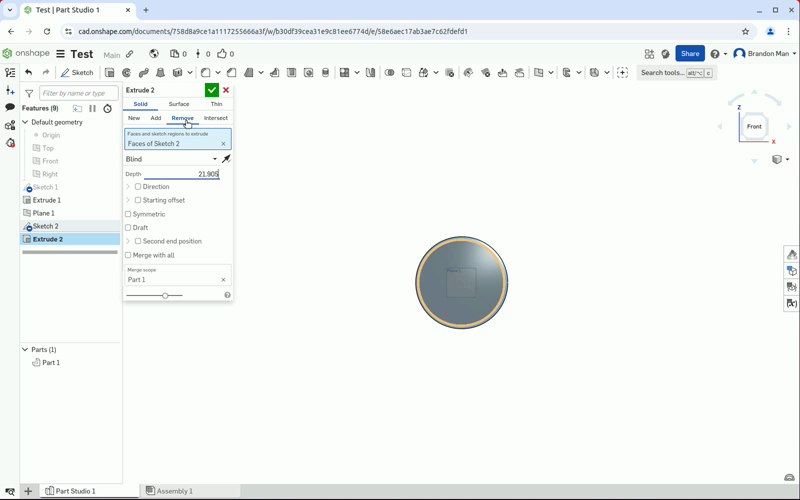
key(tab, 6)
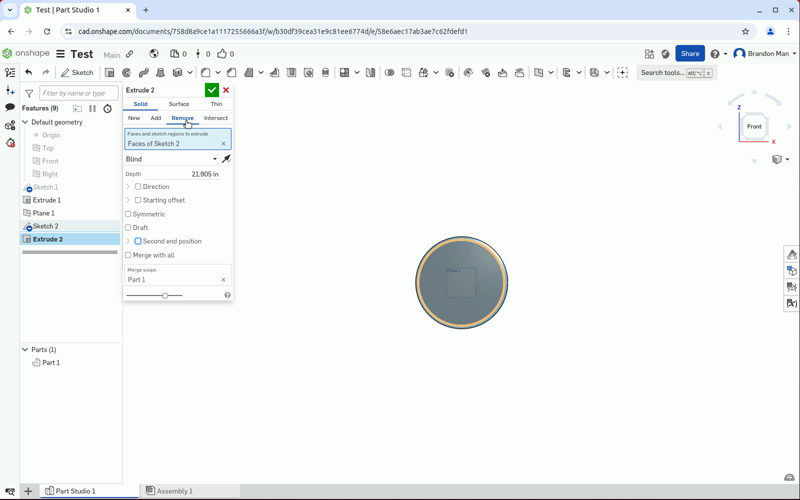
key(space)
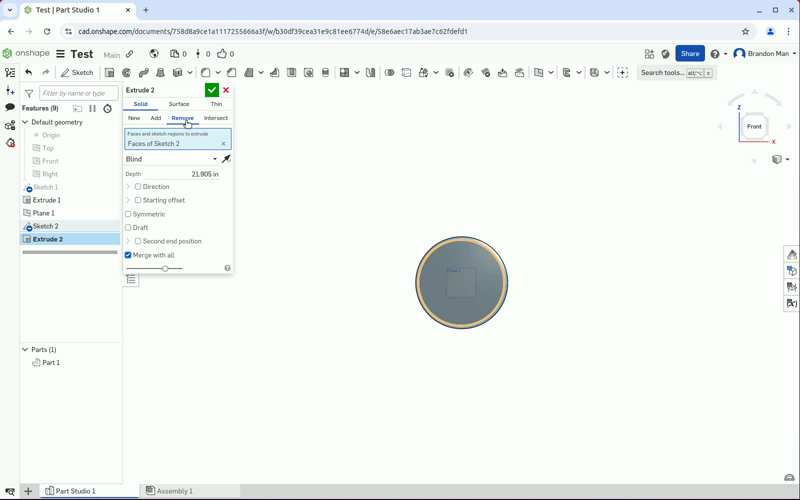
key(enter)
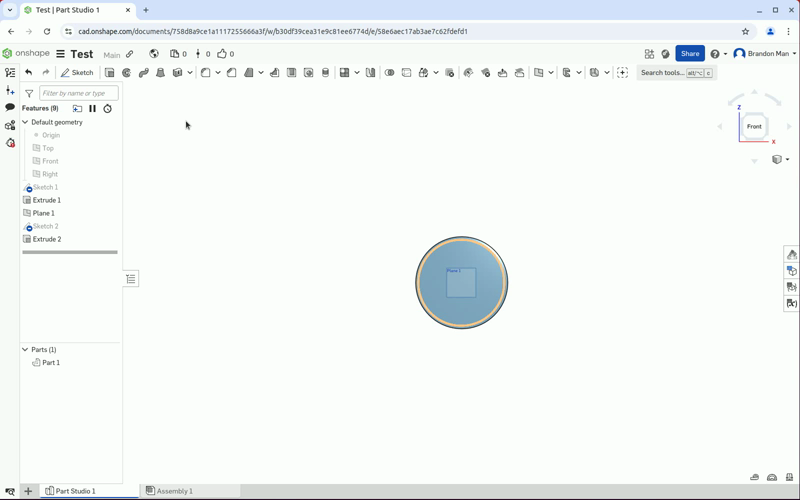
key(shift+h)
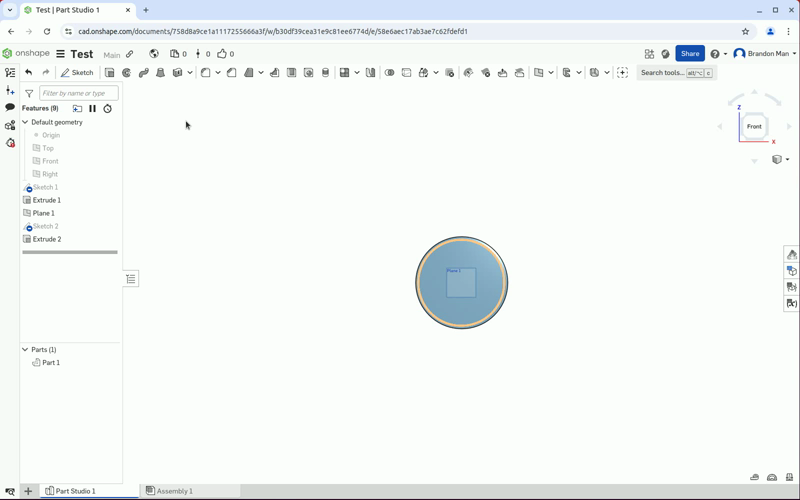
key(shift+h)
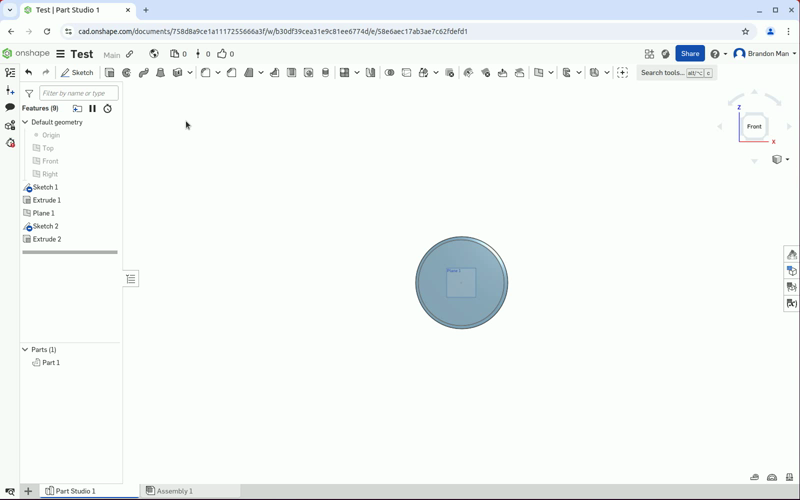
key(shift+7)
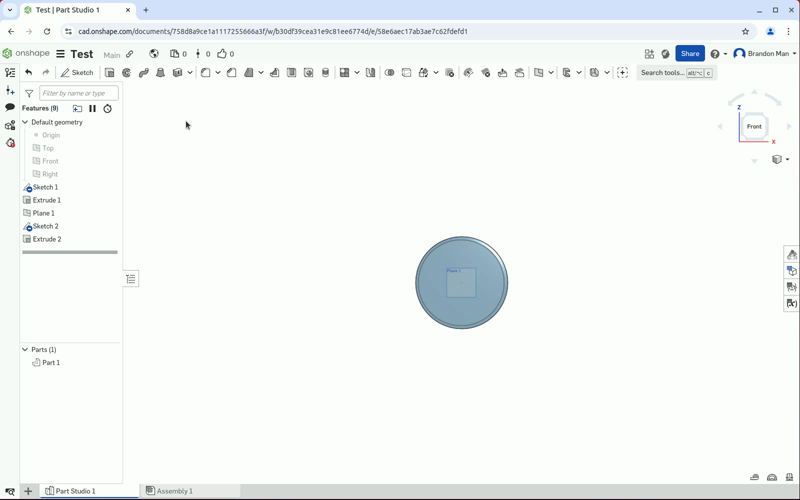
key(left, 2)
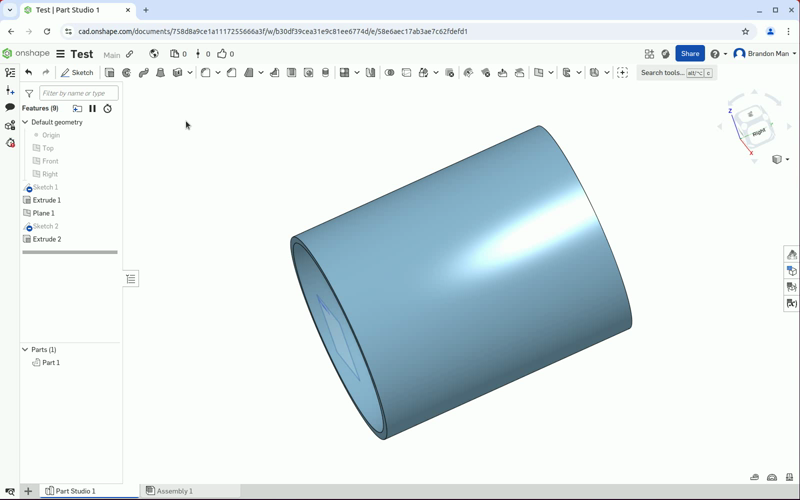
key(down, 2)
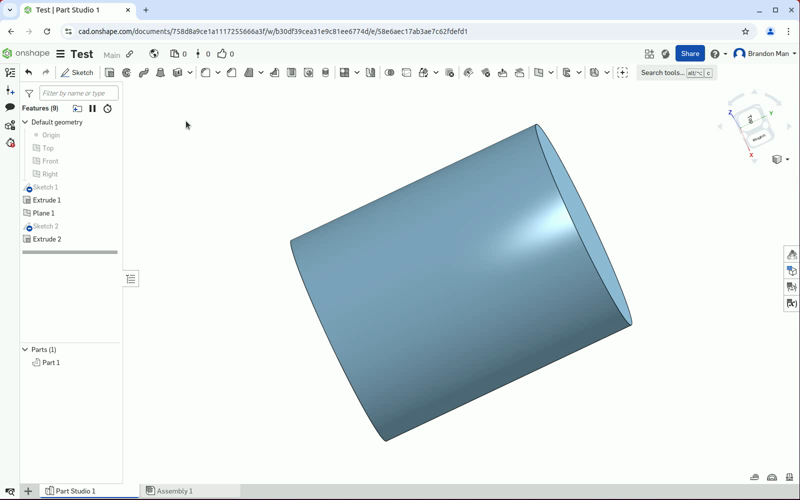
key(up, 2)
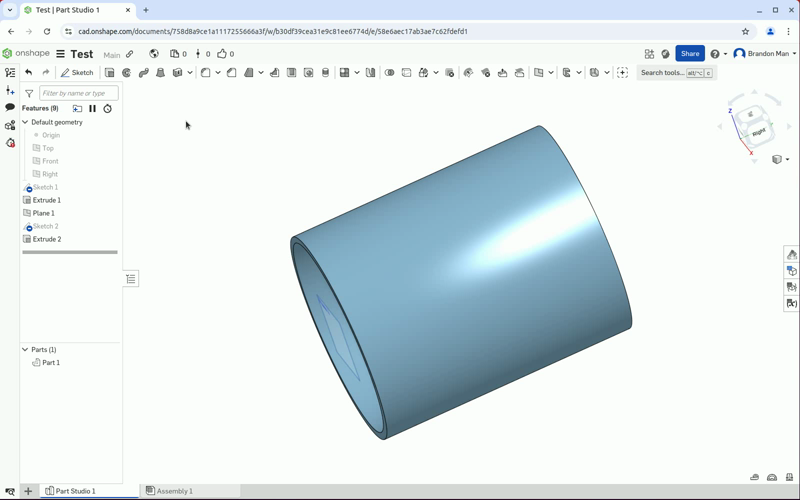
key(right, 2)
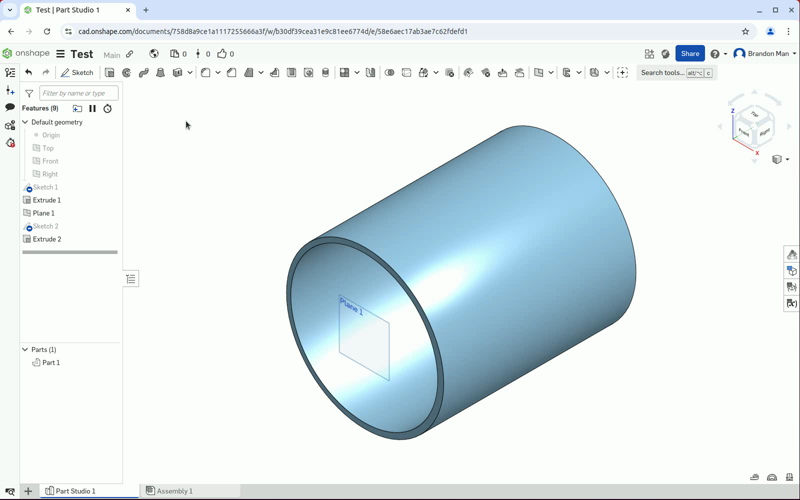
mouse_move(73, 189)
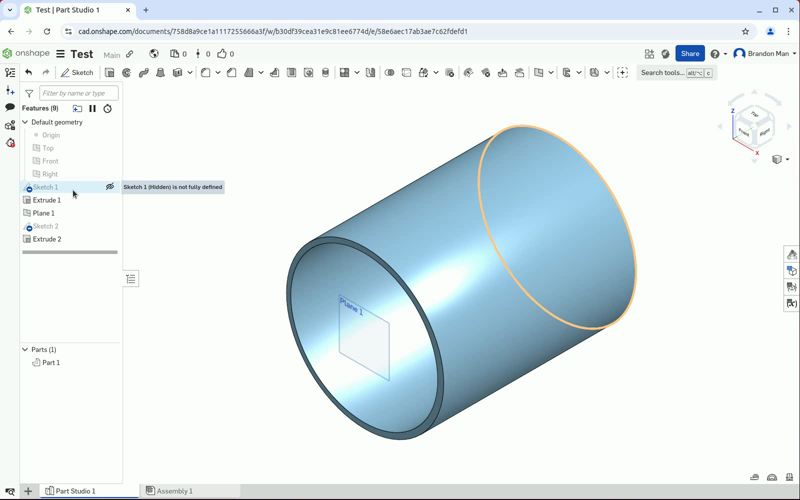
click(73, 189)